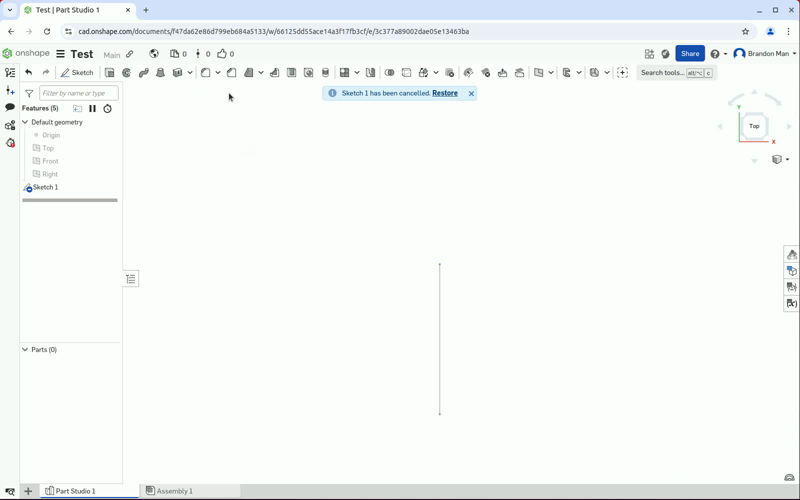
key(shift+h)
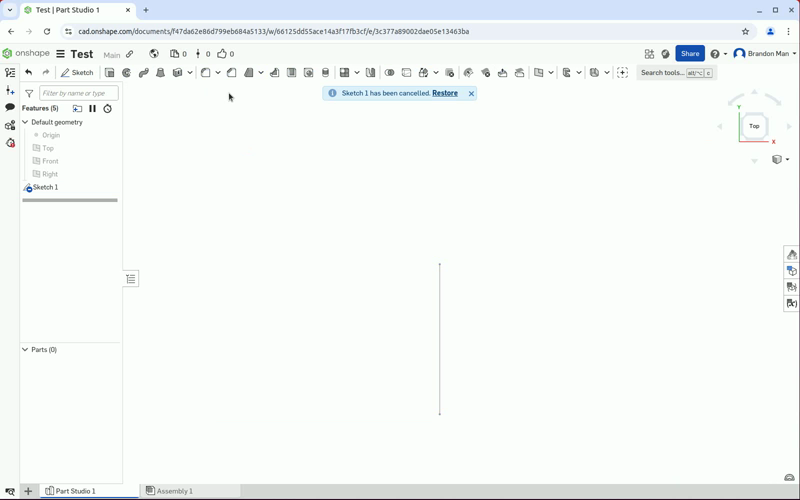
key(shift+s)
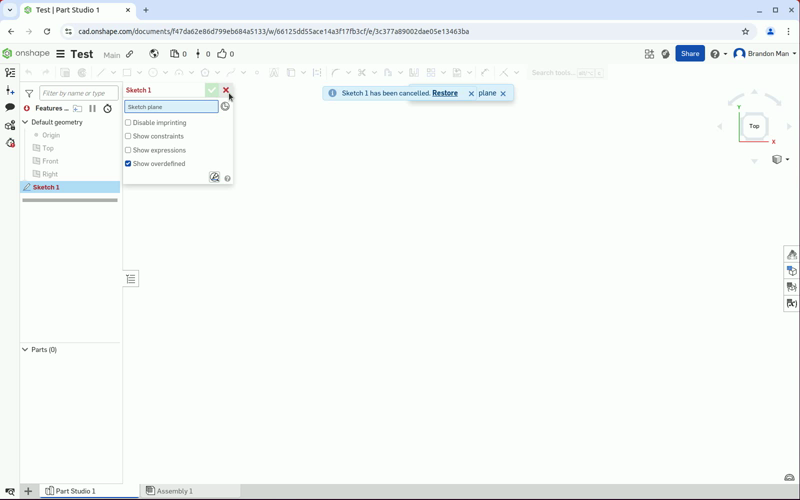
mouse_move(73, 150)
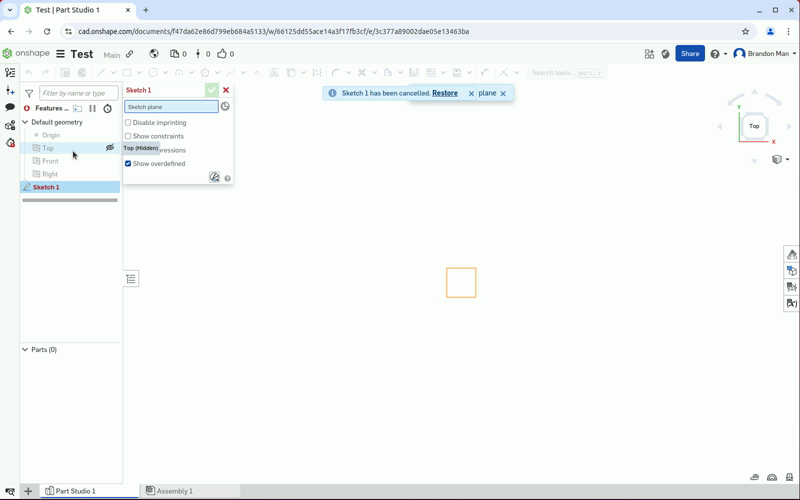
click(73, 150)
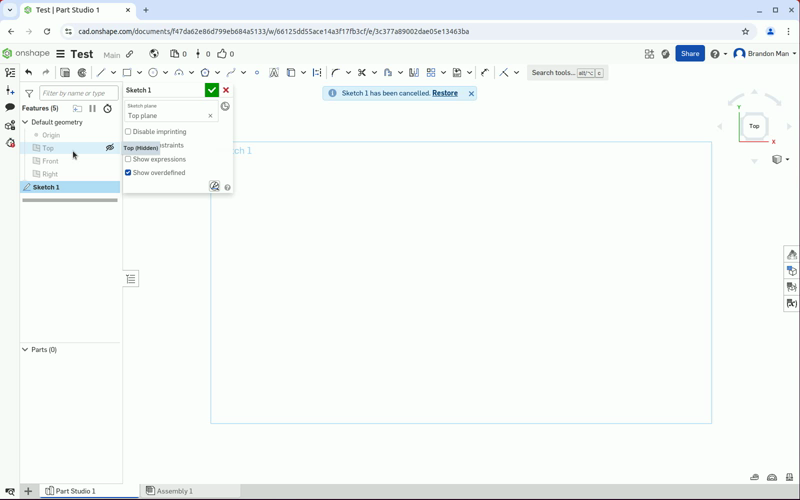
mouse_move(73, 352)
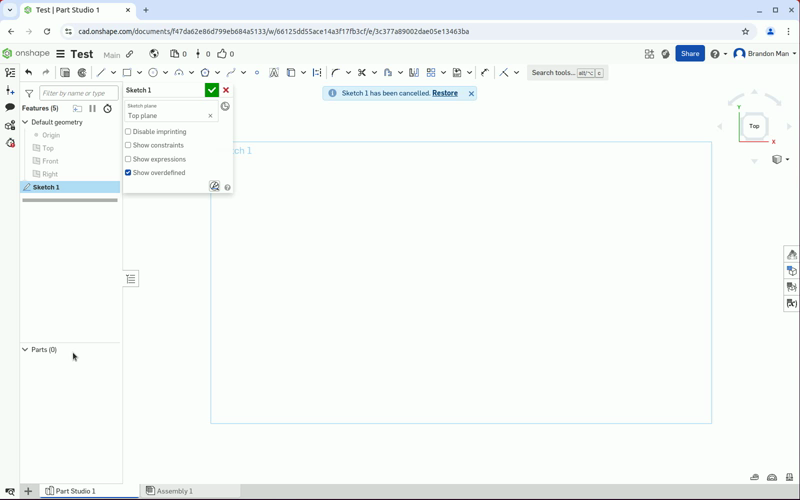
key(y)
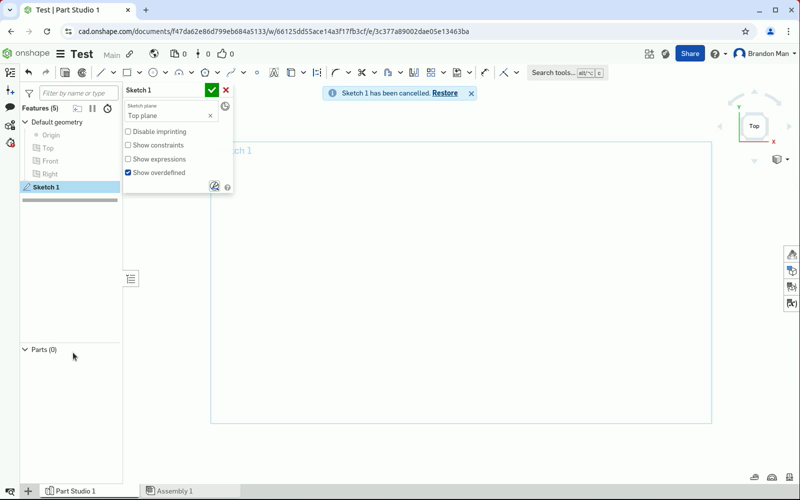
key(c)
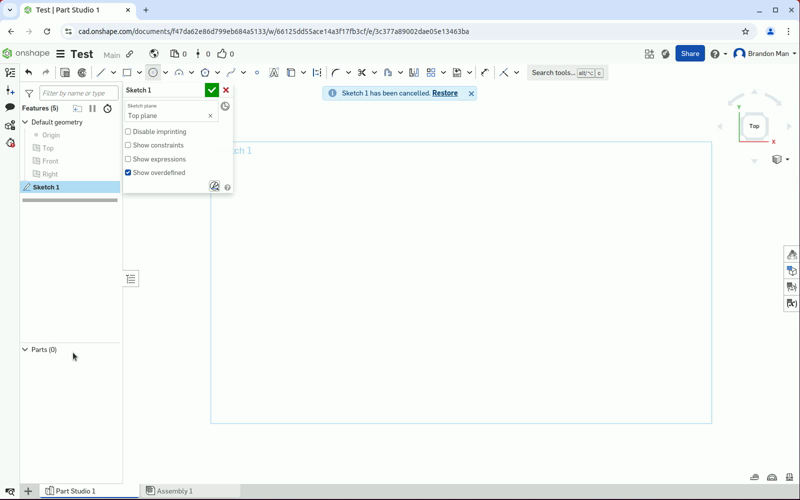
key_down(shift)
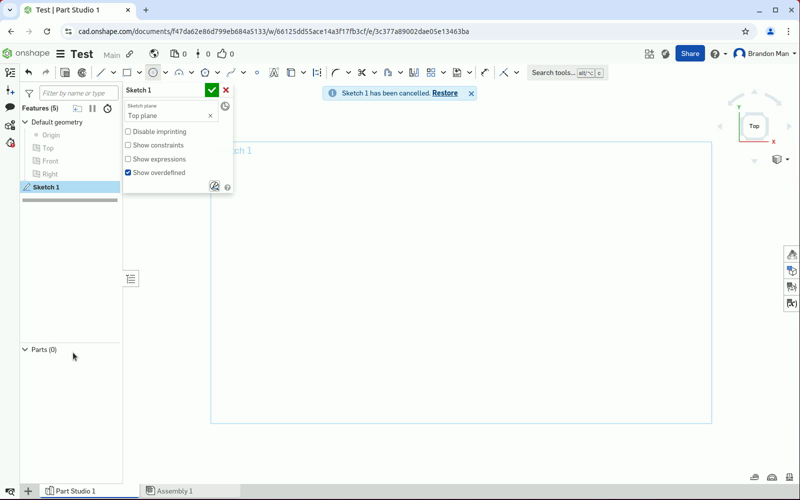
mouse_move(461, 282)
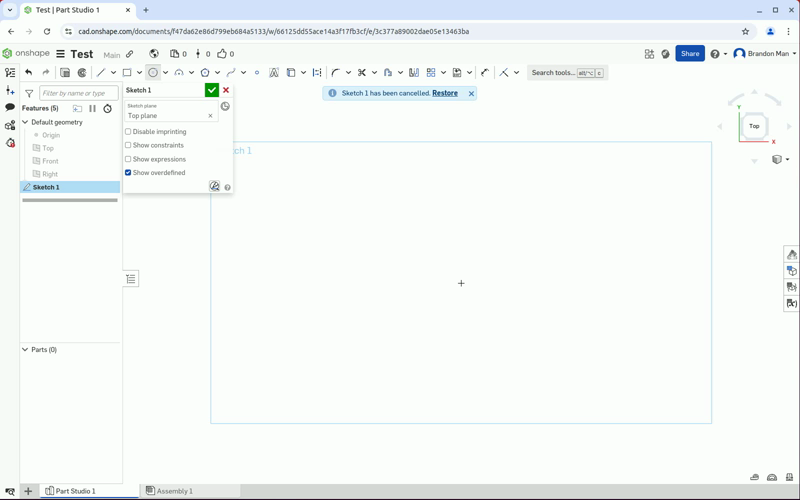
click(461, 282)
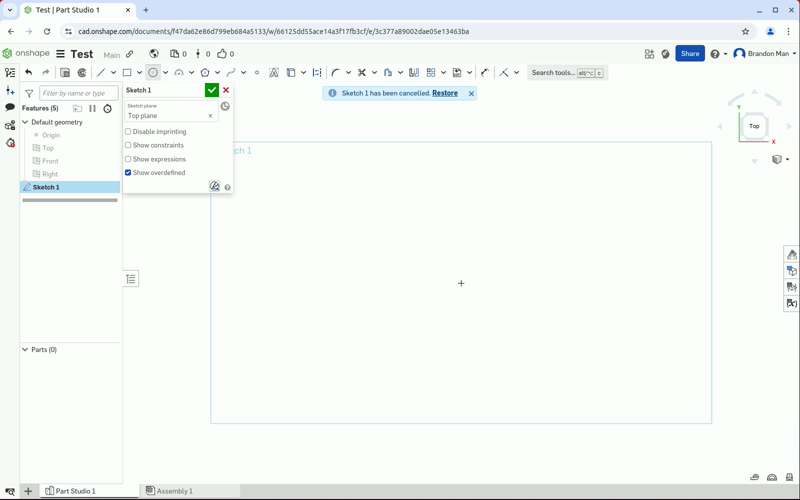
key_up(shift)
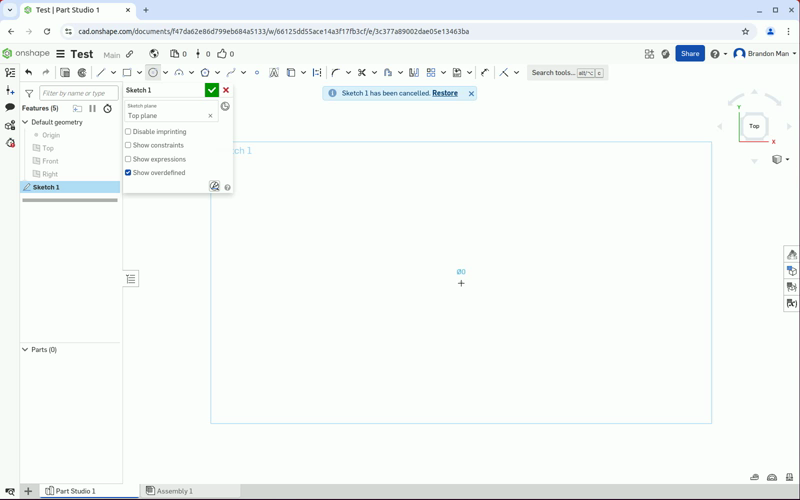
mouse_move(500, 282)
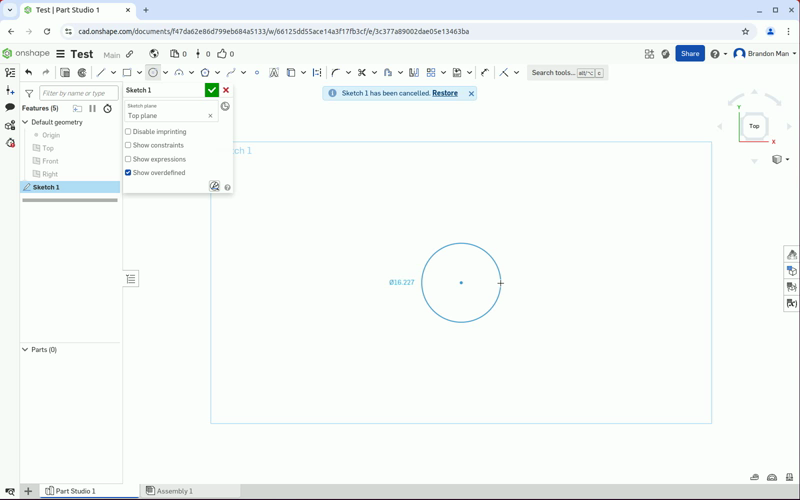
click(500, 282)
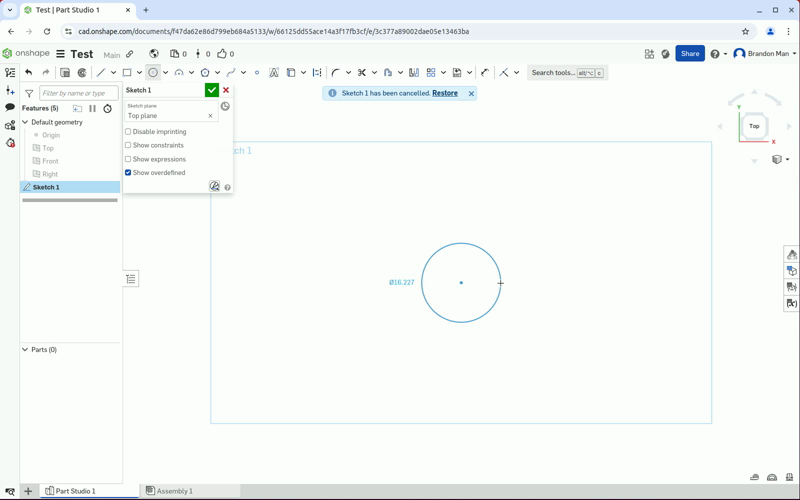
key(esc)
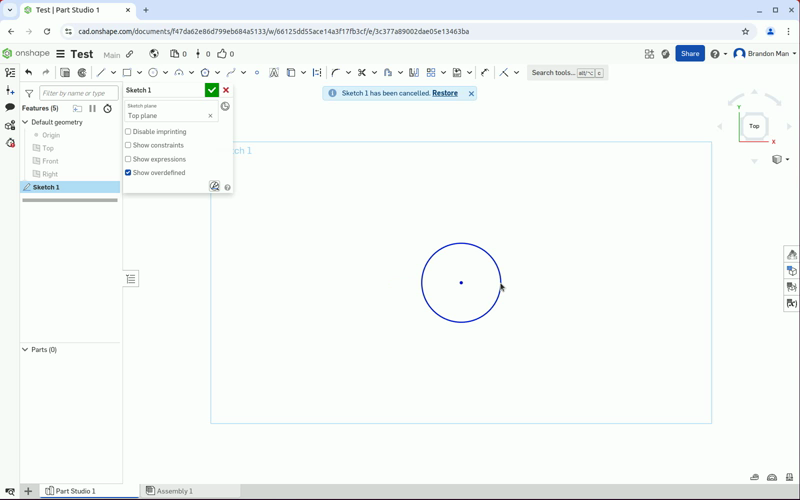
mouse_move(446, 276)
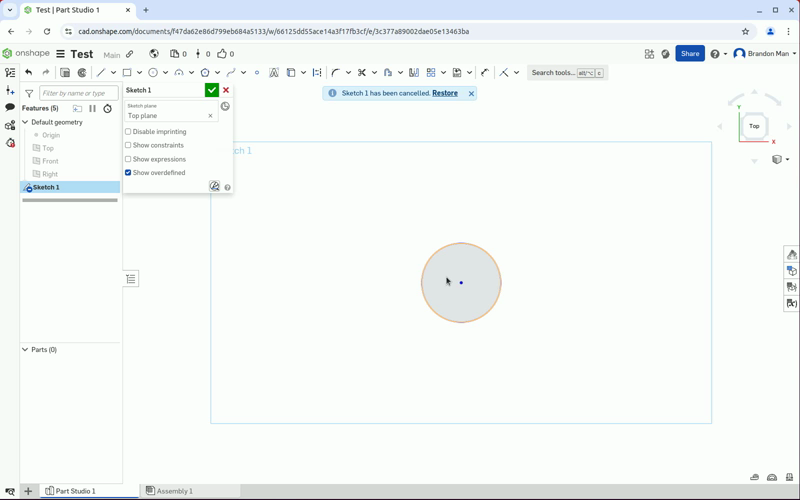
click(446, 276)
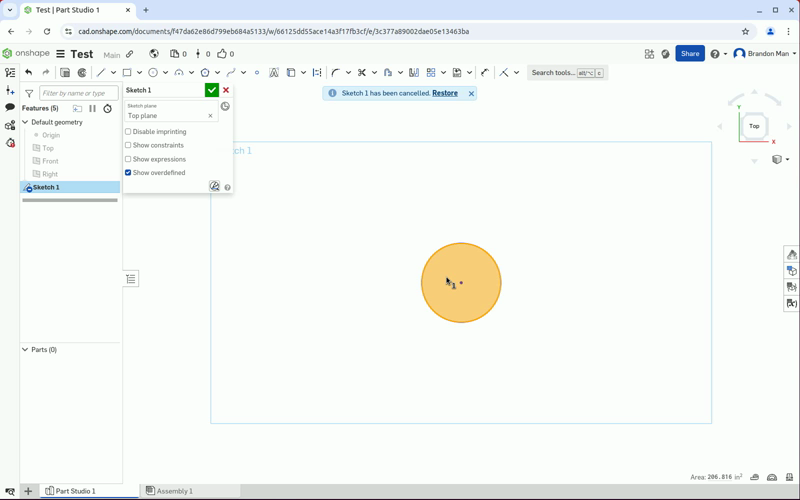
mouse_move(73, 352)
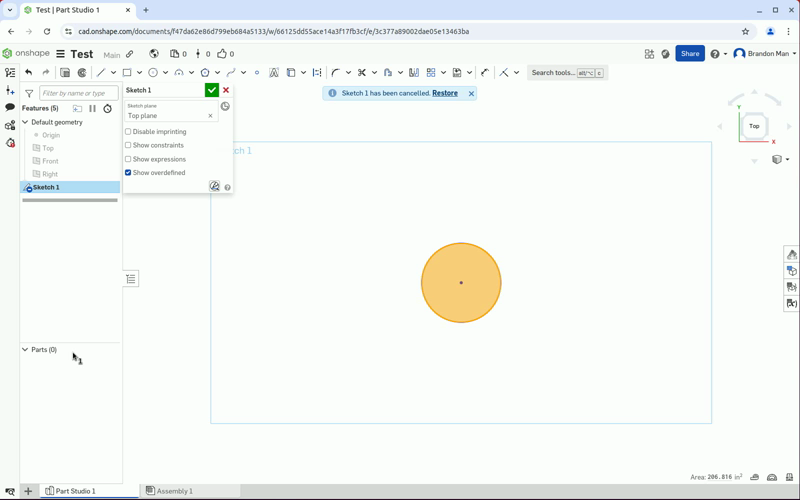
key(shift+y)
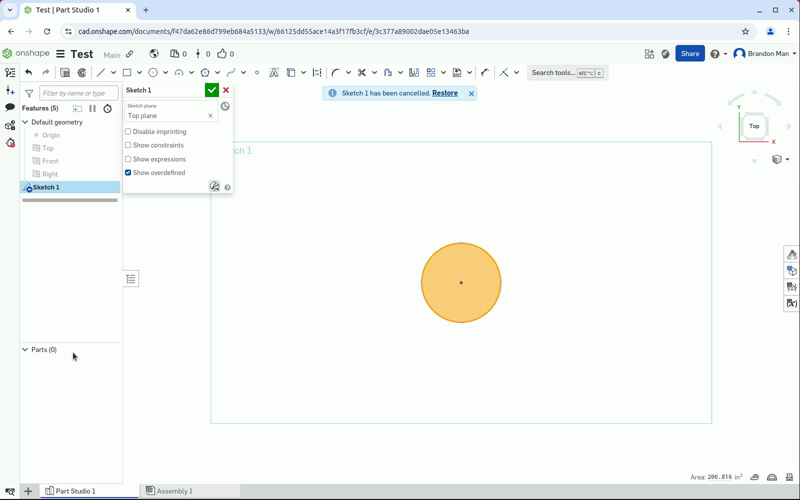
key(shift+e)
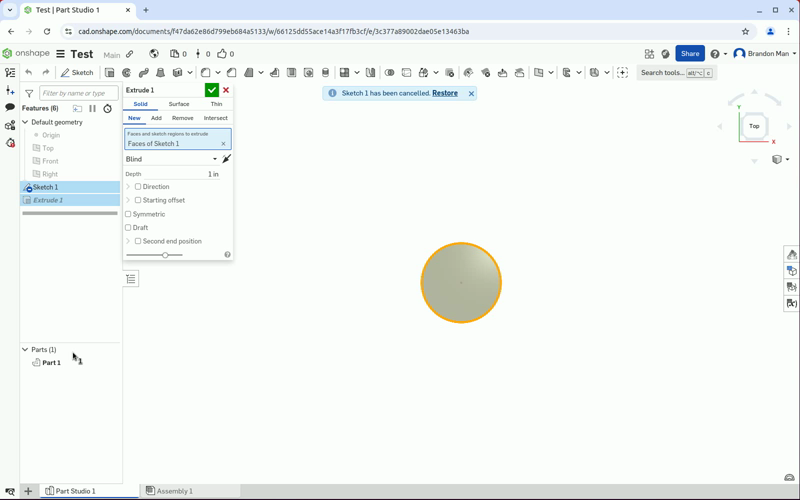
mouse_move(143, 106)
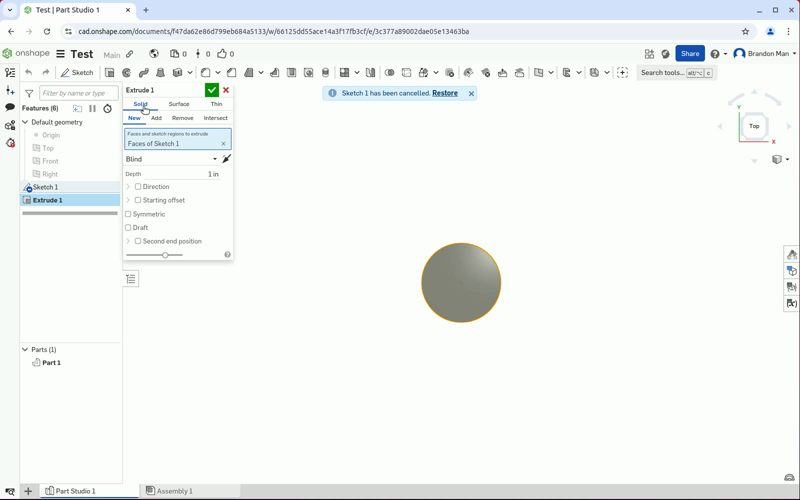
click(143, 106)
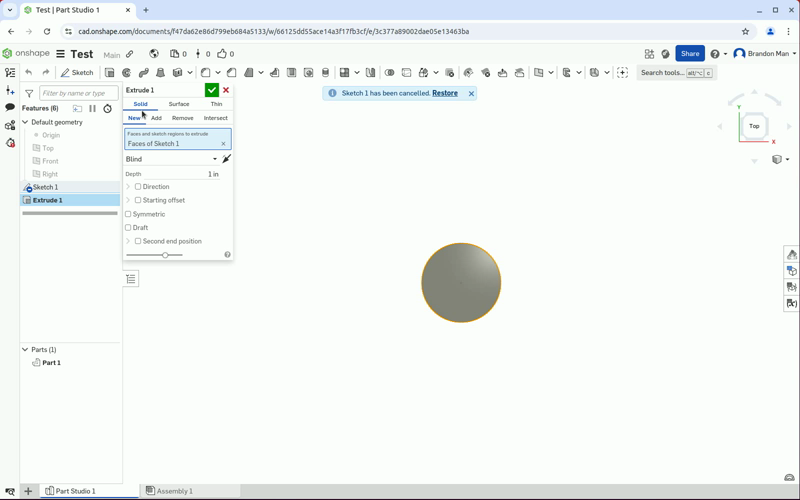
mouse_move(137, 120)
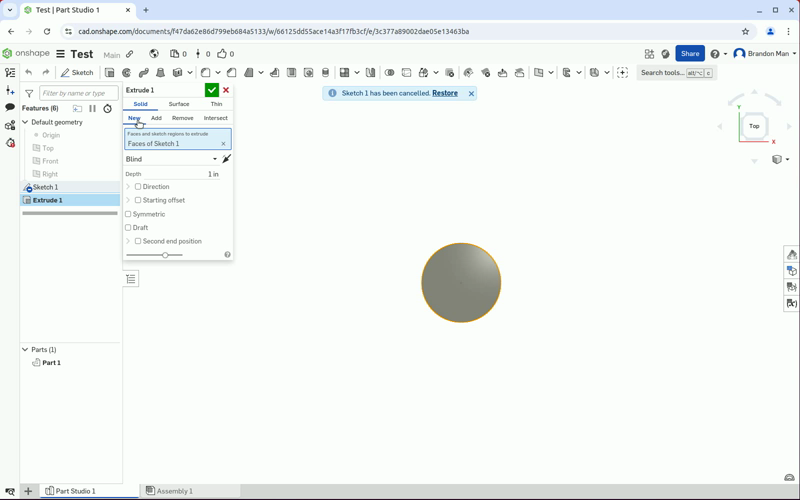
click(137, 120)
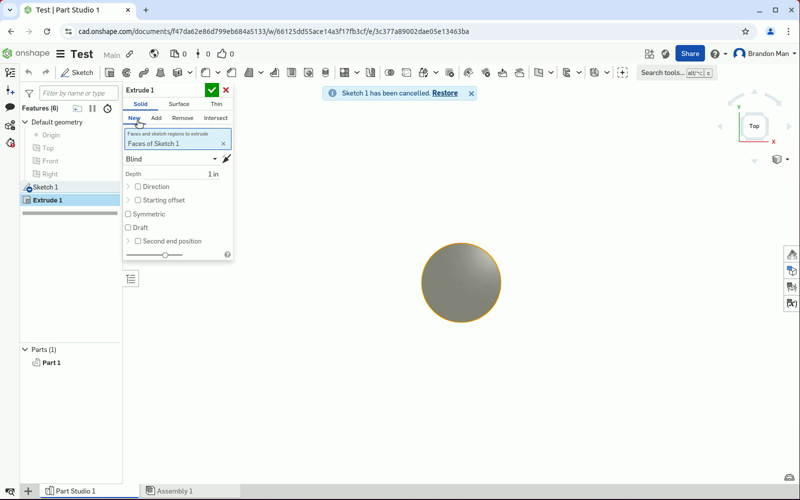
key(tab, 4)
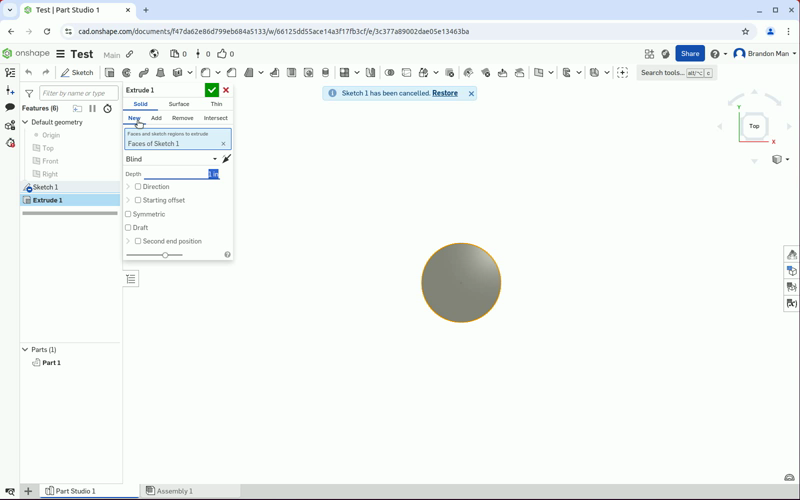
text(23.108)
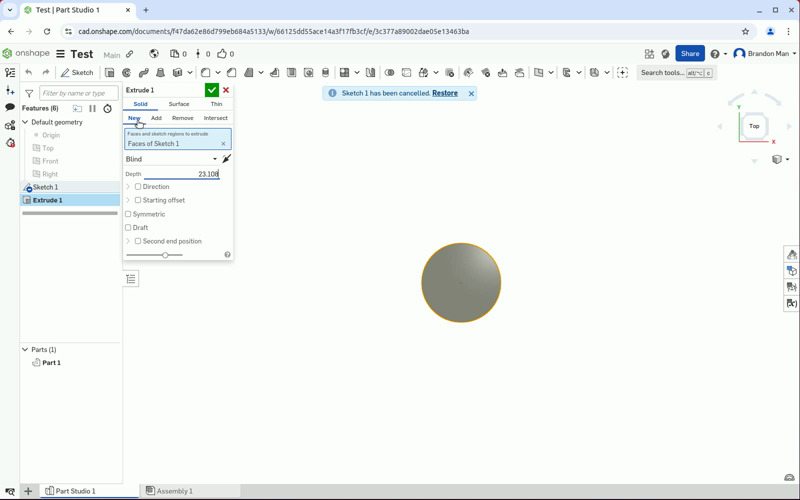
key(enter)
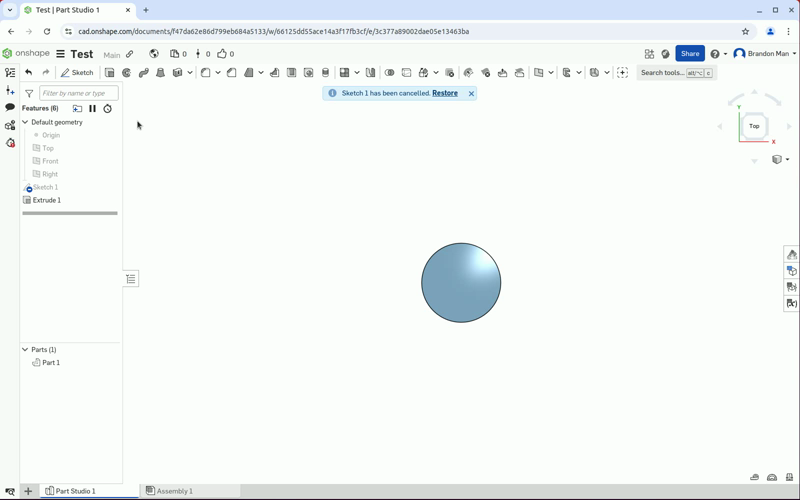
key(shift+h)
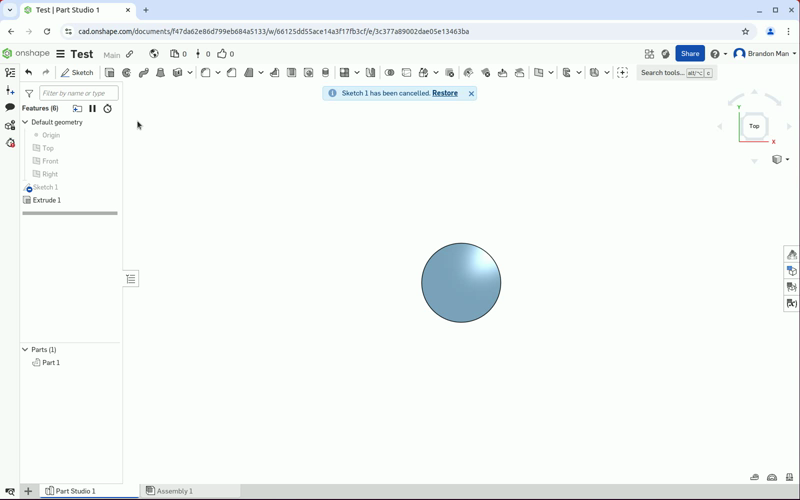
key(shift+h)
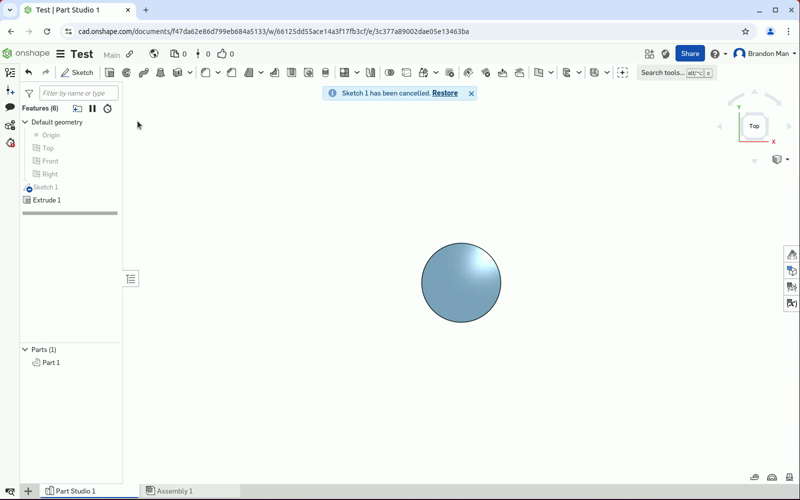
mouse_move(73, 189)
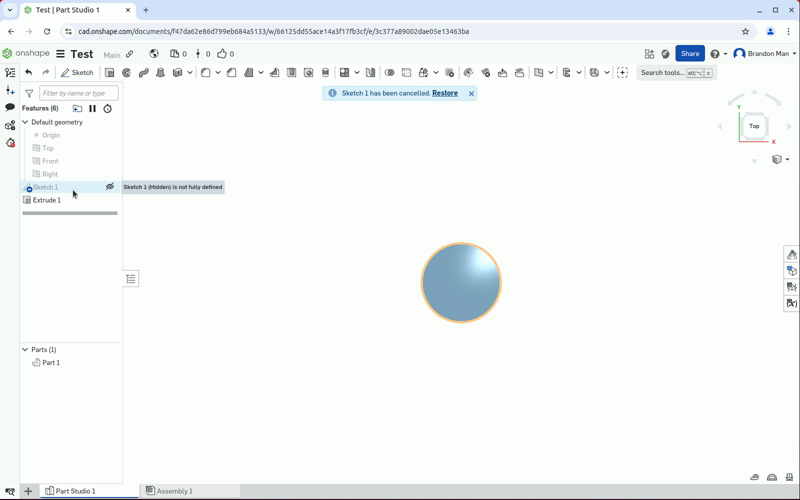
click(73, 189)
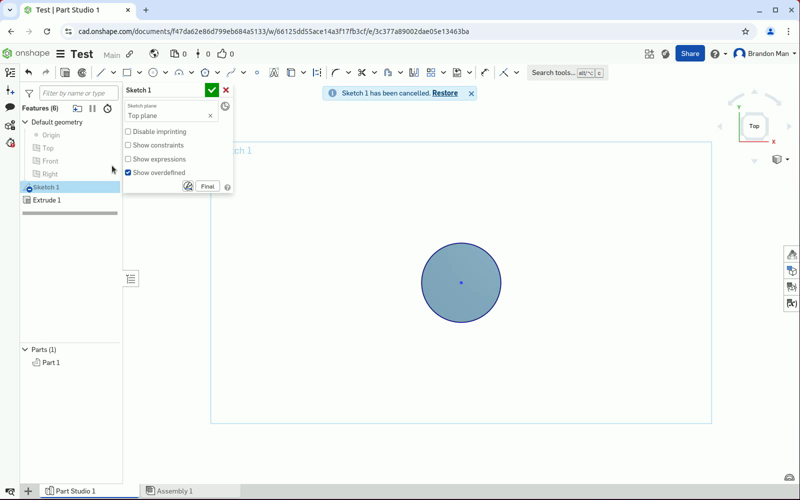
mouse_move(229, 92)
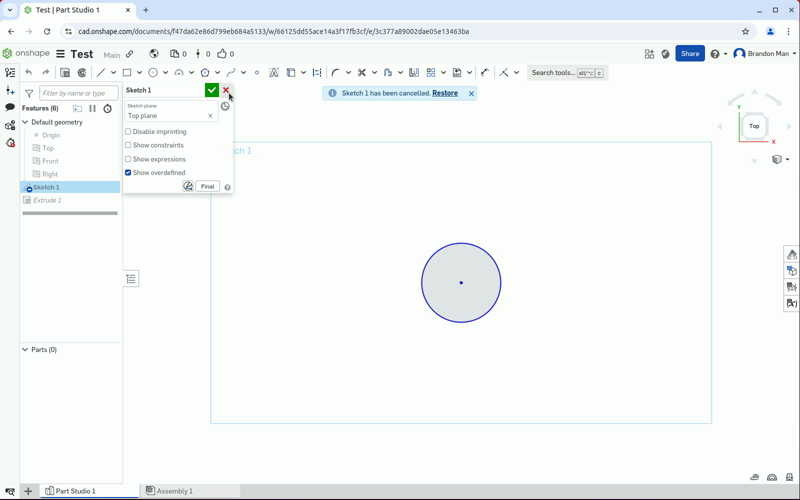
click(229, 92)
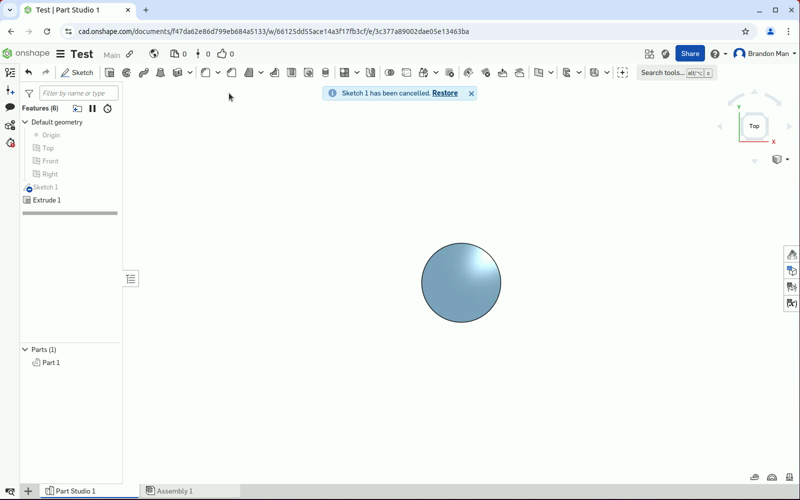
mouse_move(541, 75)
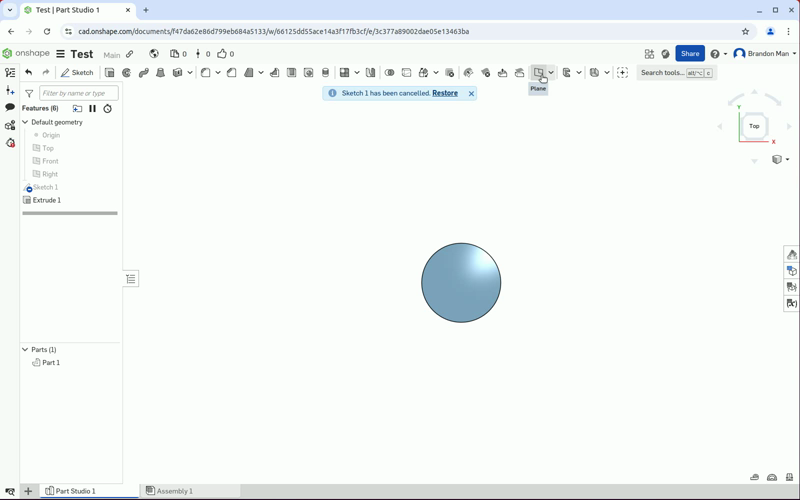
click(541, 75)
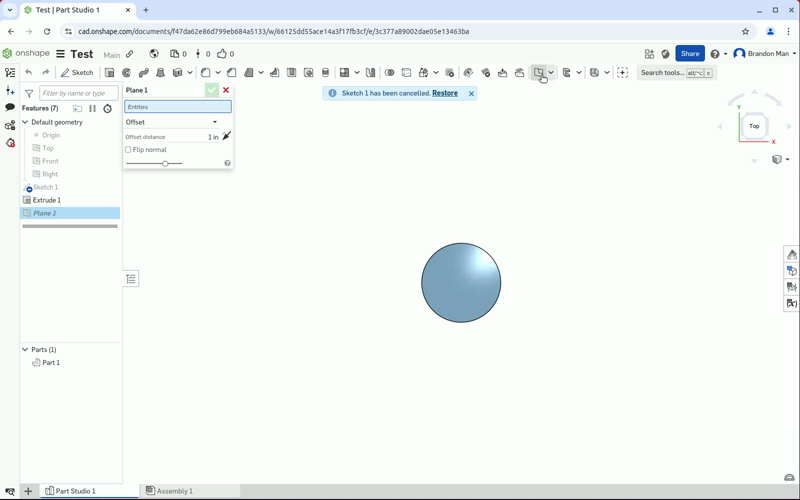
mouse_move(73, 150)
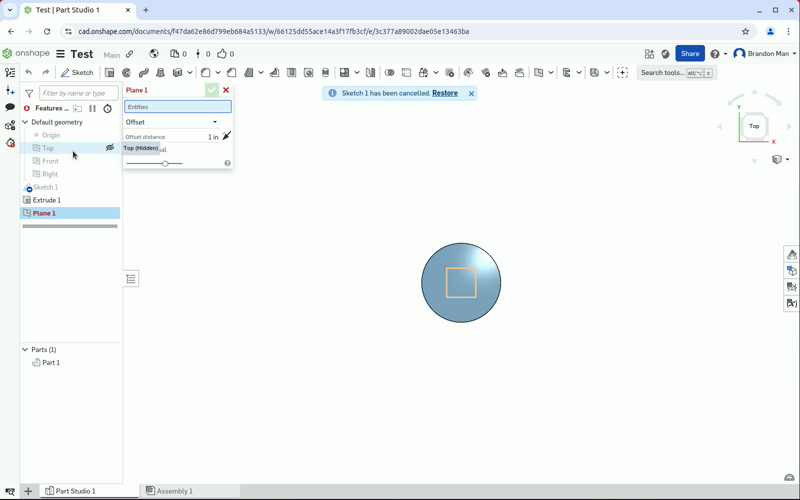
click(73, 150)
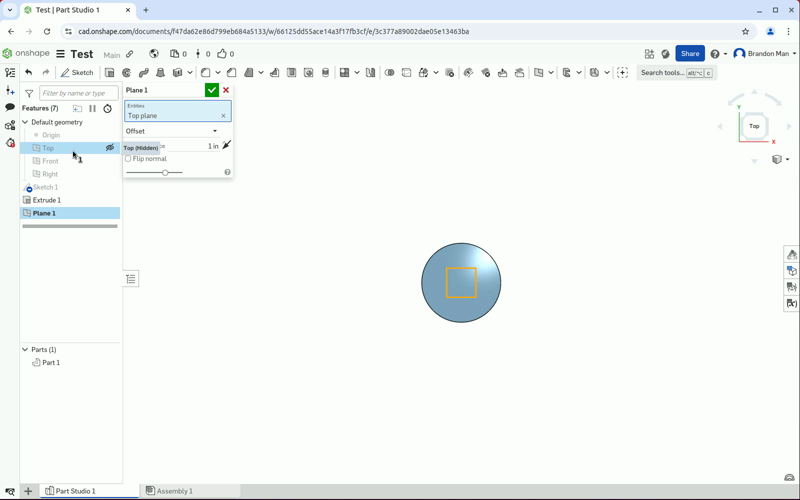
key(tab, 2)
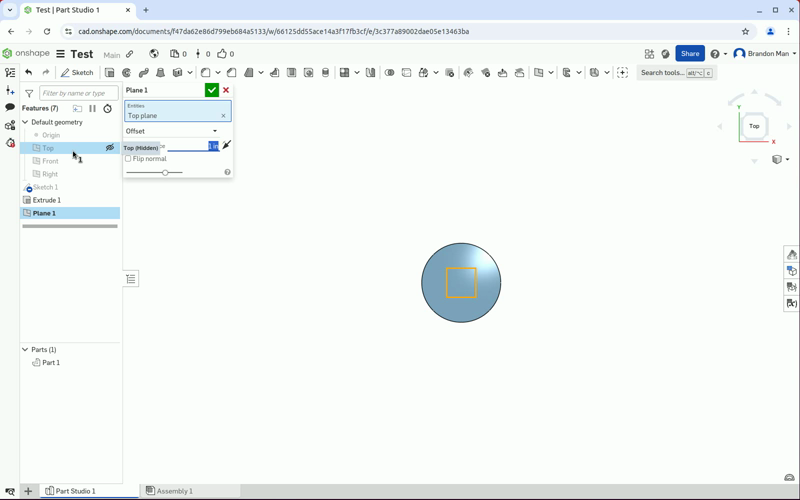
text(23.108)
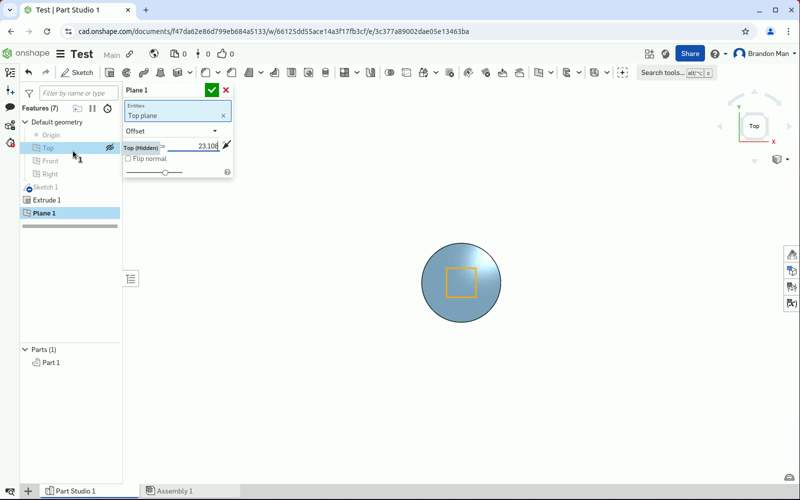
key(enter, 2)
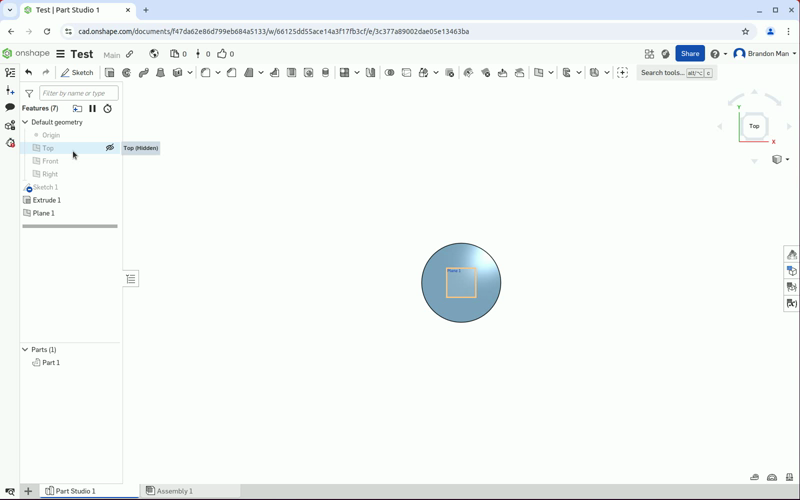
key(shift+s)
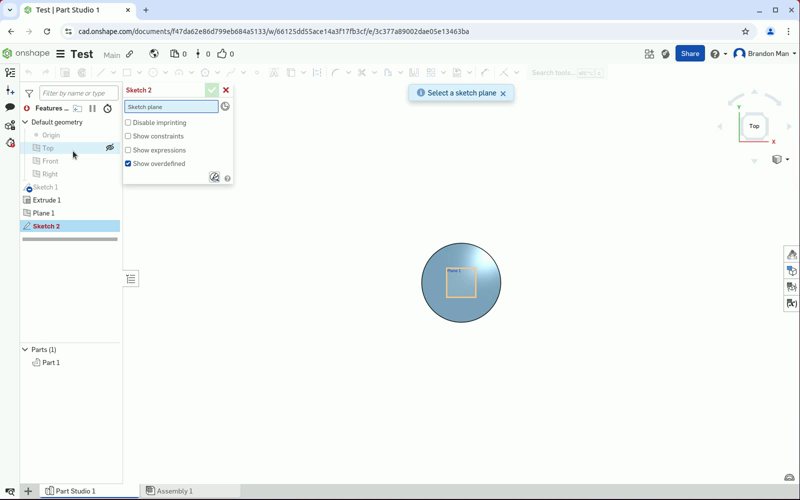
mouse_move(73, 215)
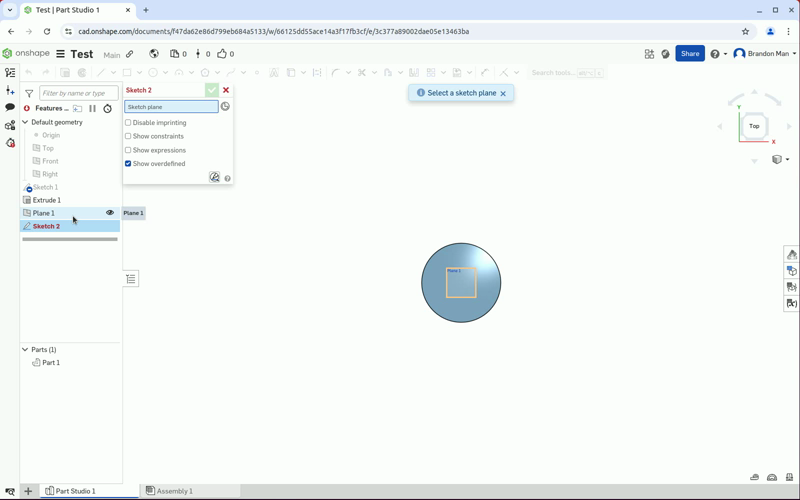
click(73, 215)
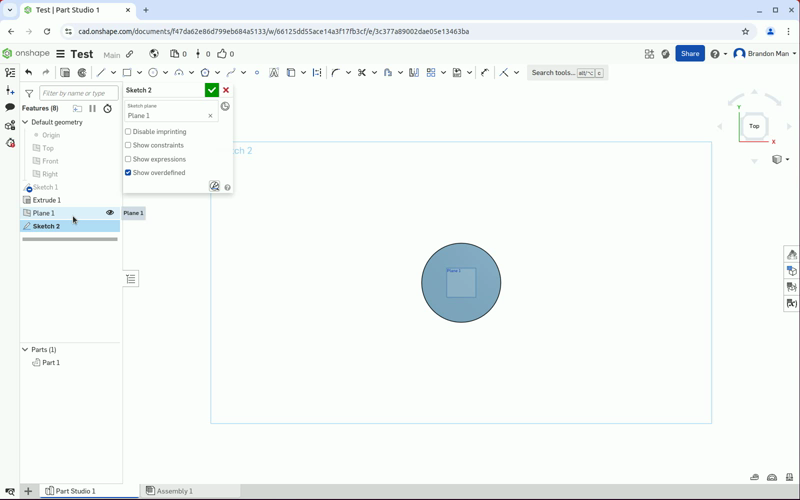
mouse_move(73, 352)
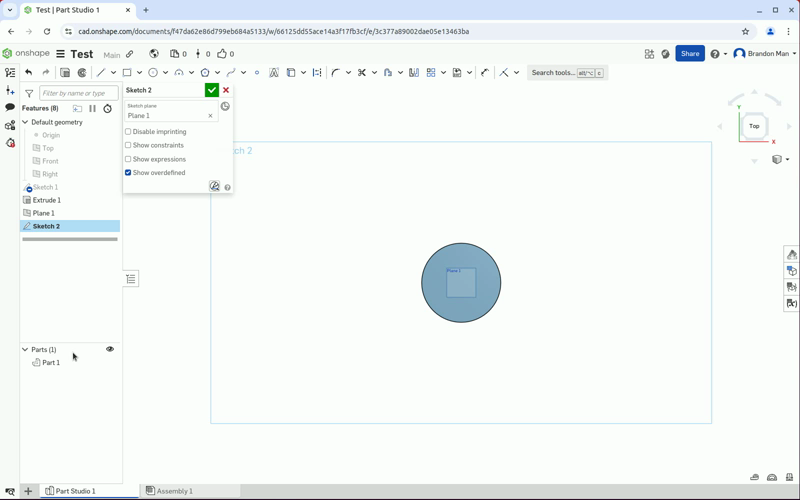
key(y)
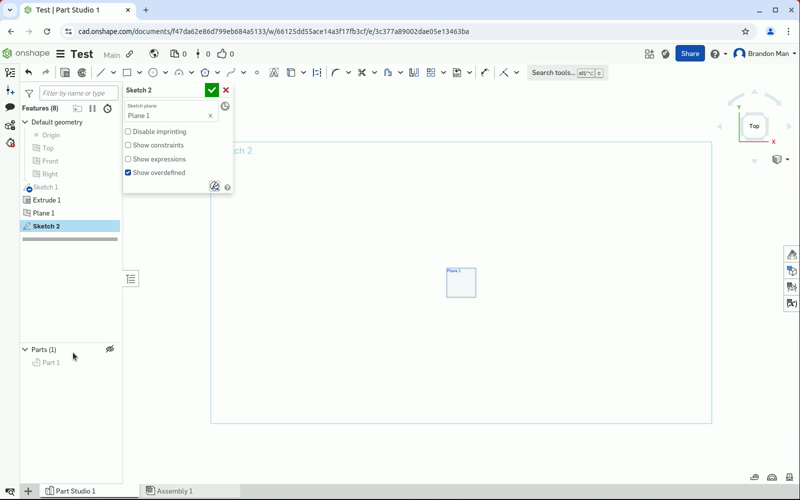
key(c)
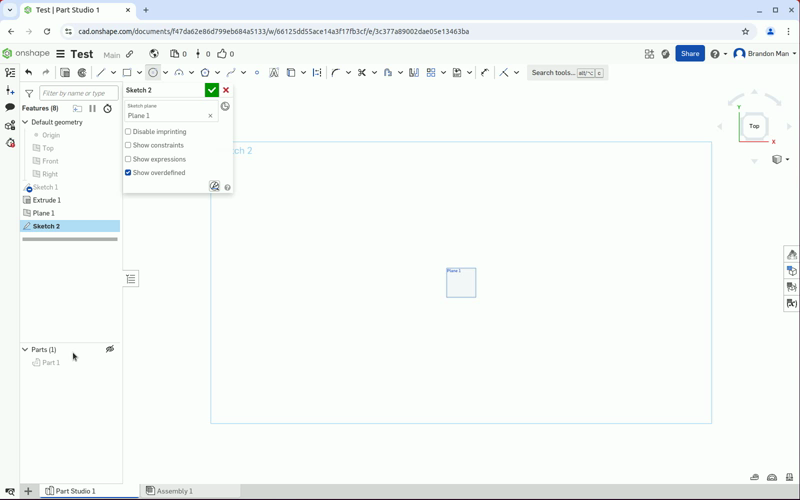
key_down(shift)
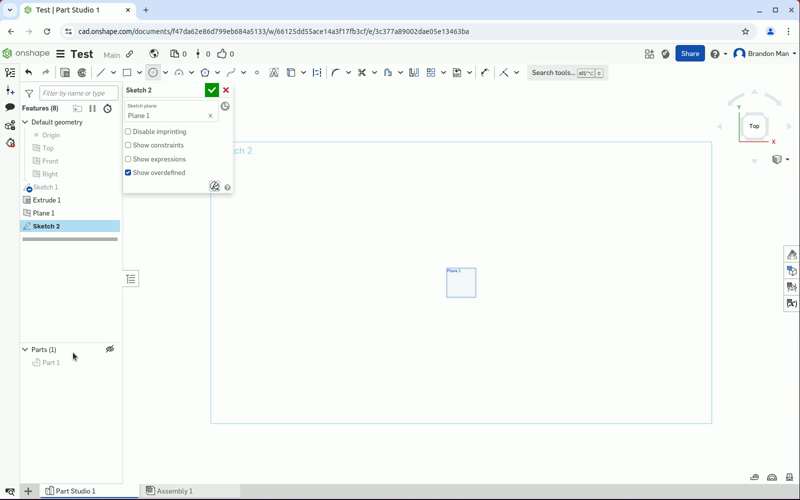
mouse_move(460, 282)
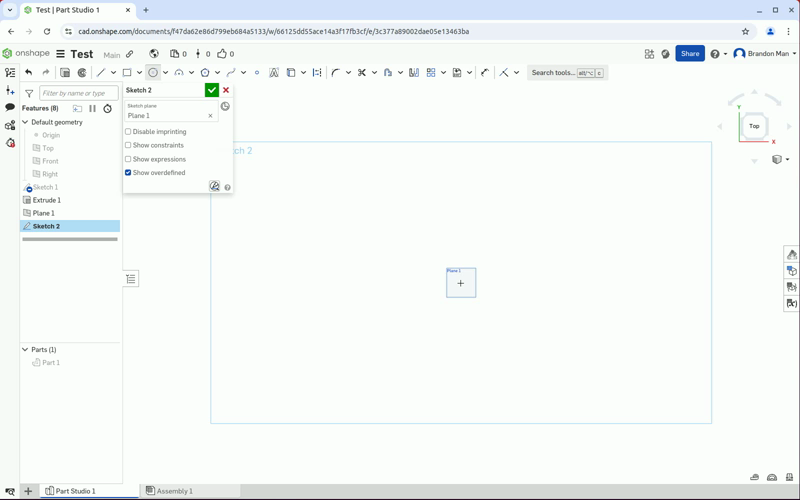
click(460, 282)
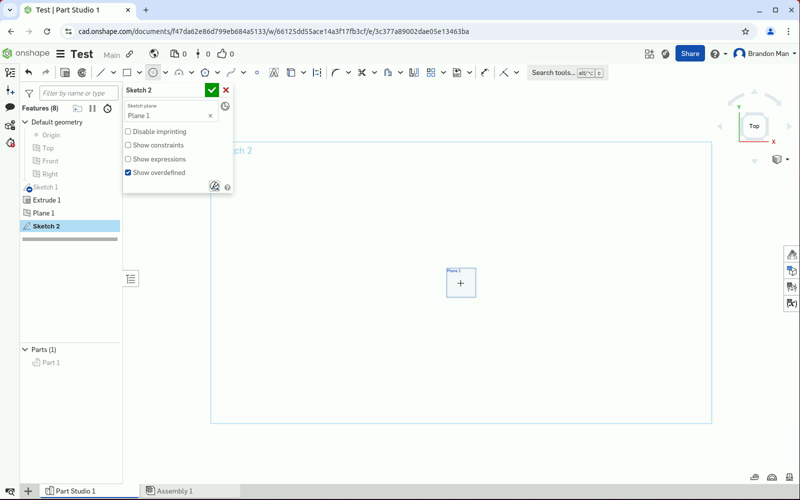
key_up(shift)
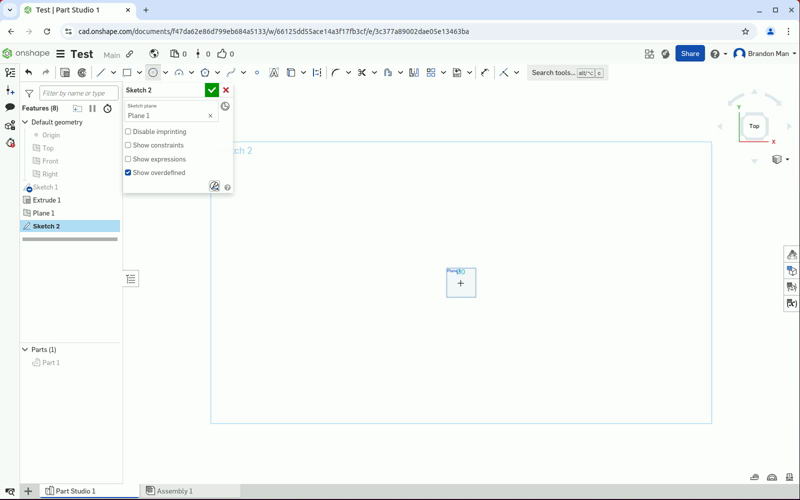
mouse_move(493, 282)
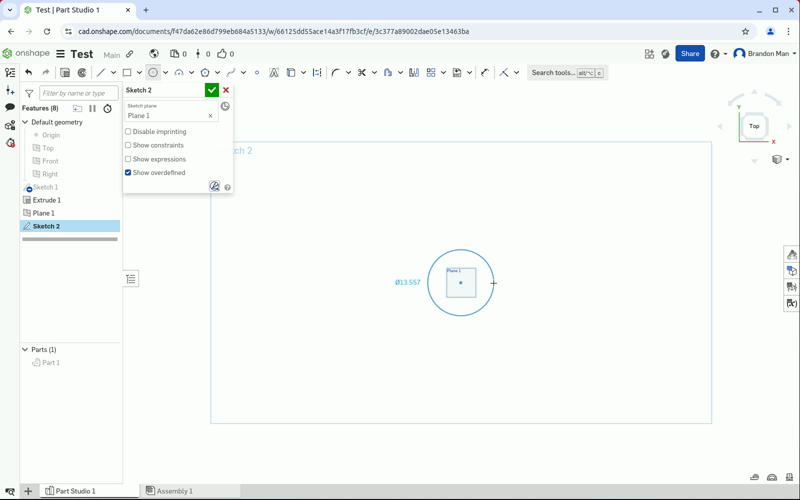
click(493, 282)
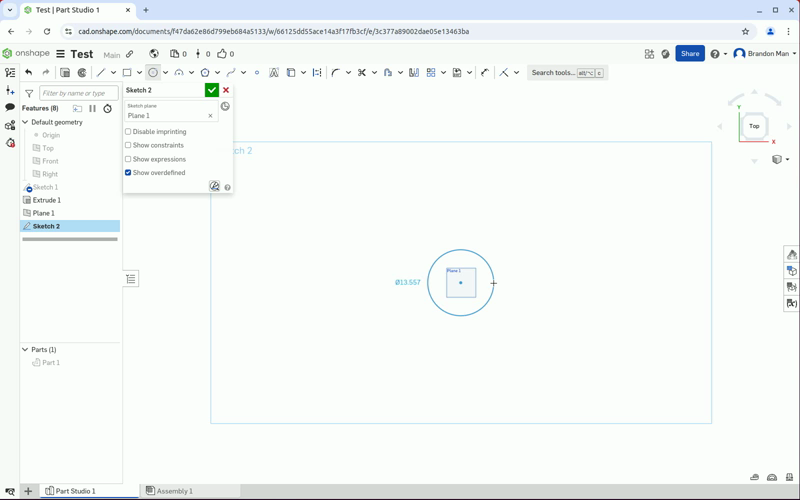
key(esc)
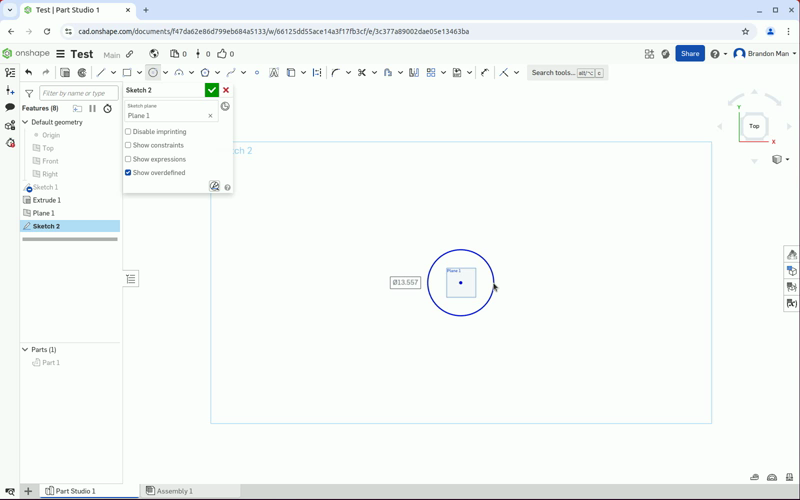
mouse_move(450, 298)
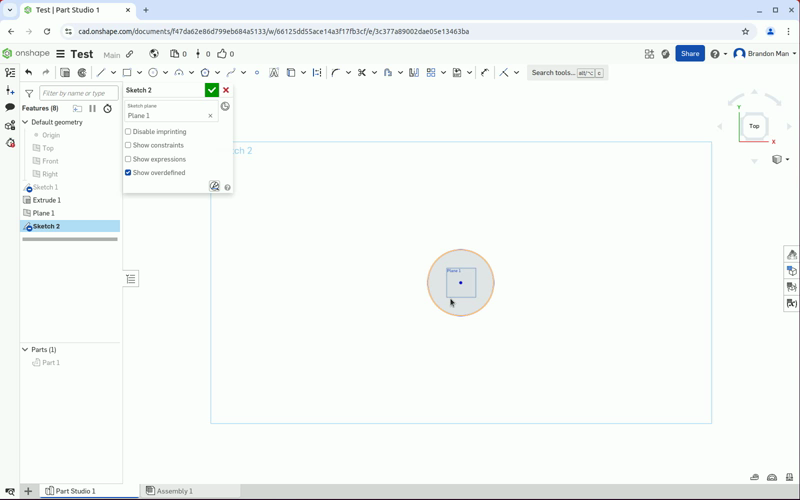
click(450, 298)
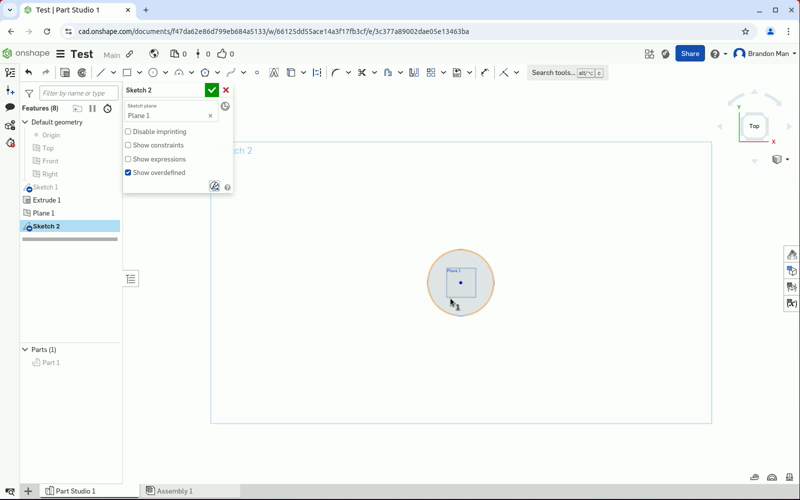
mouse_move(73, 352)
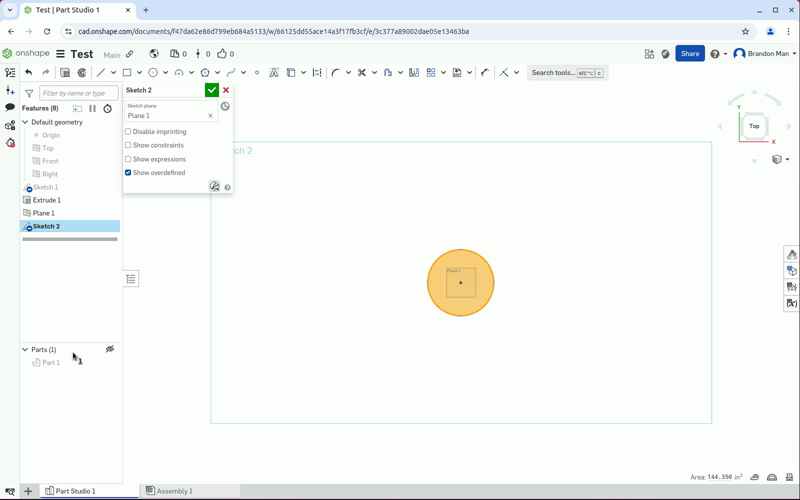
key(shift+y)
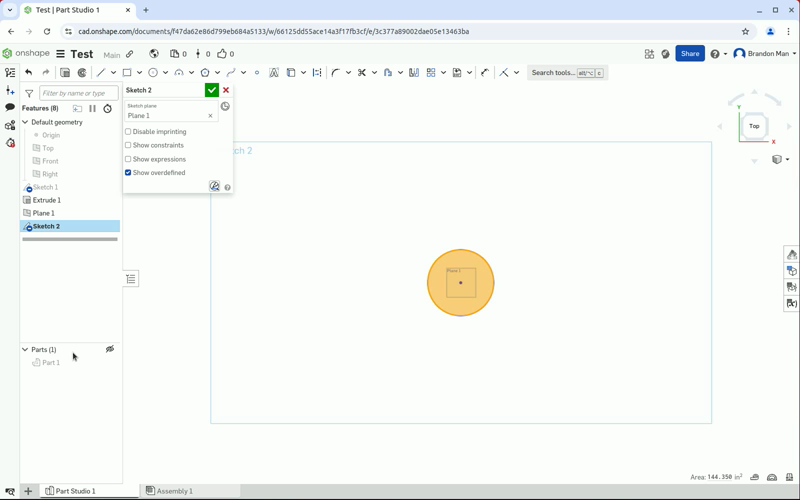
key(shift+e)
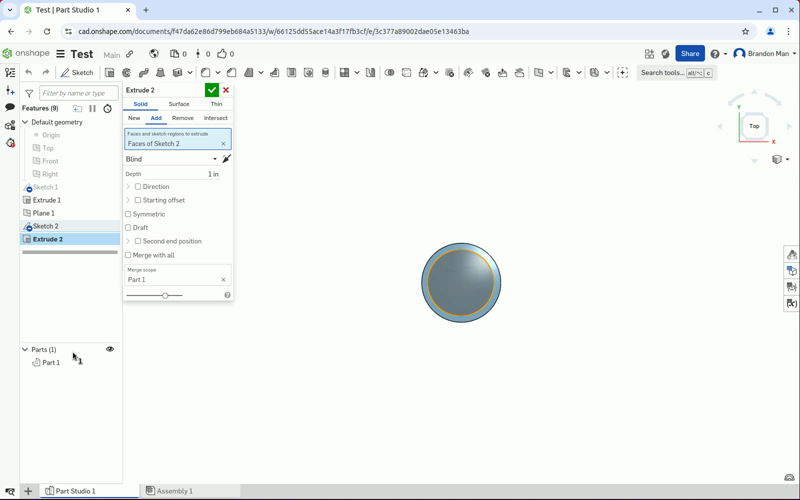
mouse_move(143, 106)
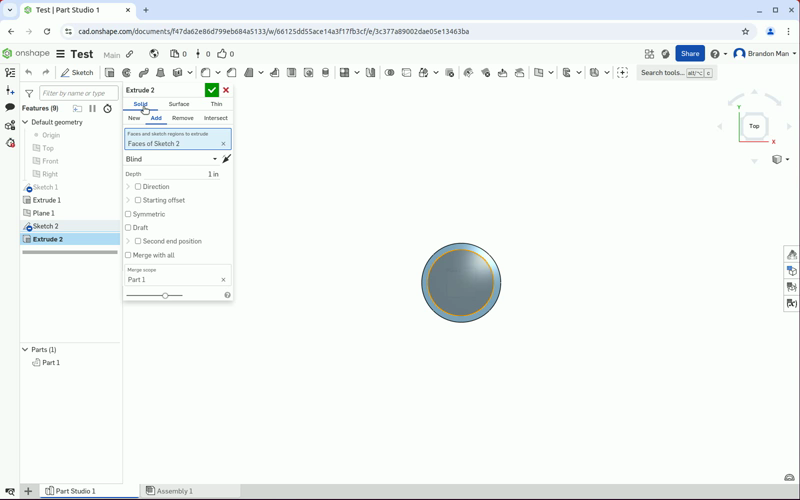
click(143, 106)
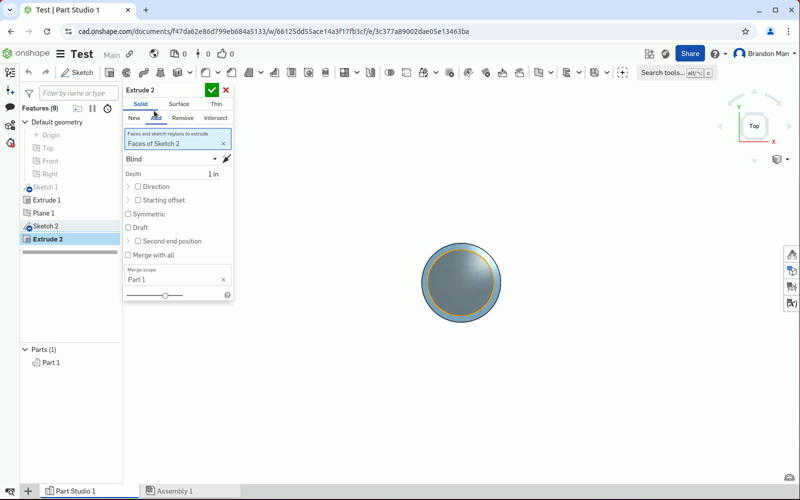
mouse_move(186, 120)
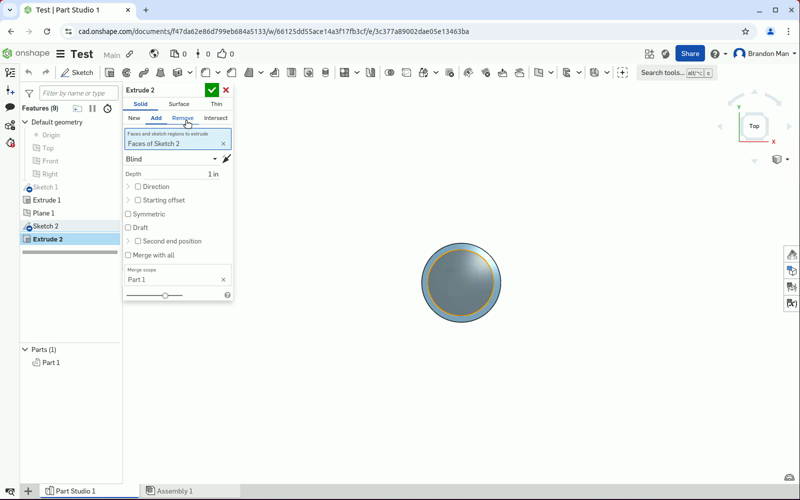
click(186, 120)
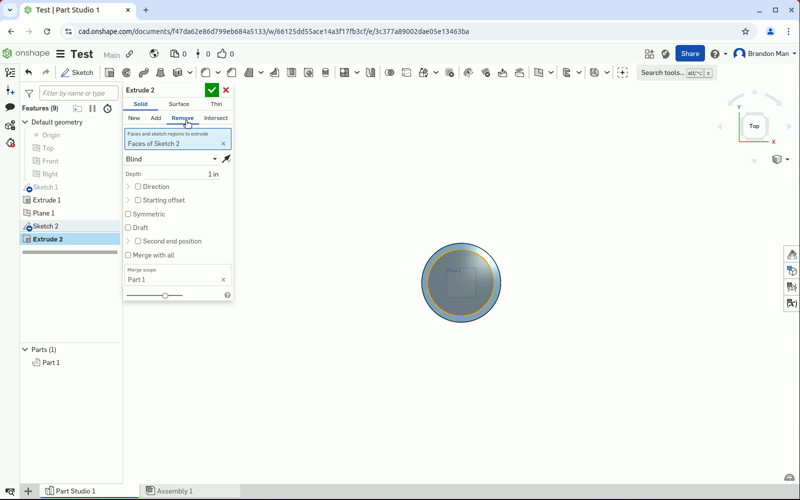
key(tab, 4)
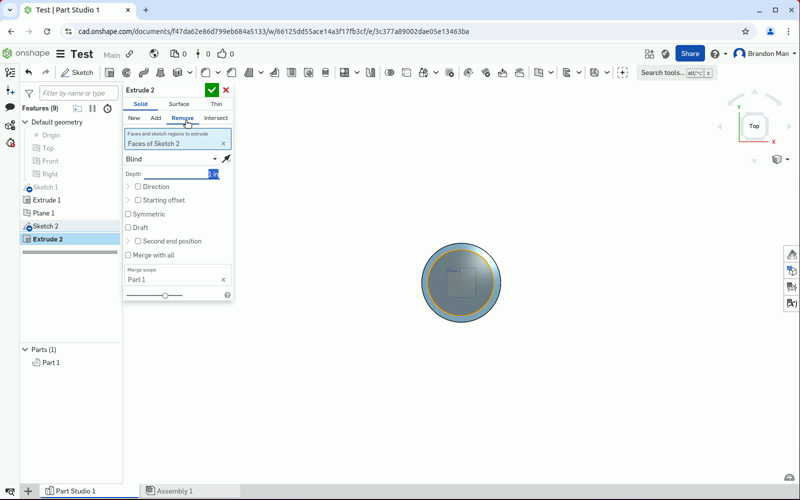
text(21.664)
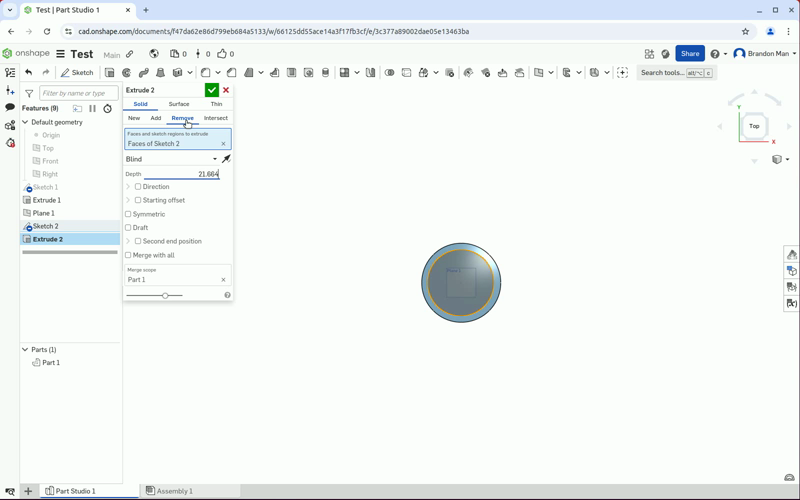
key(tab, 6)
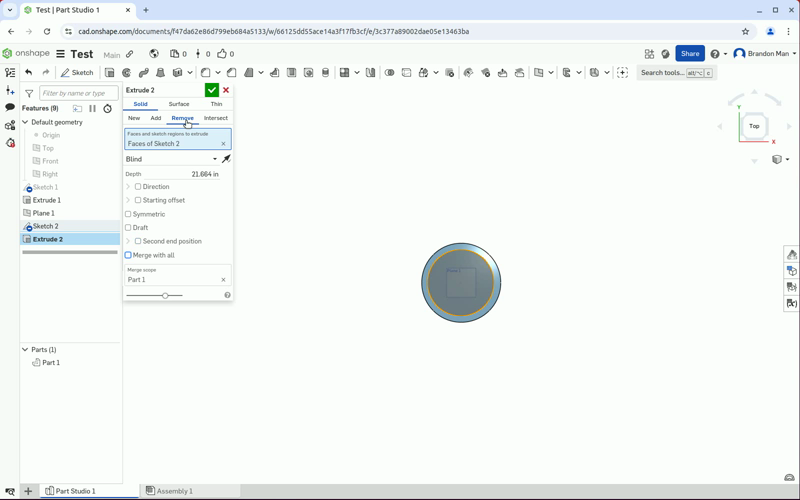
key(space)
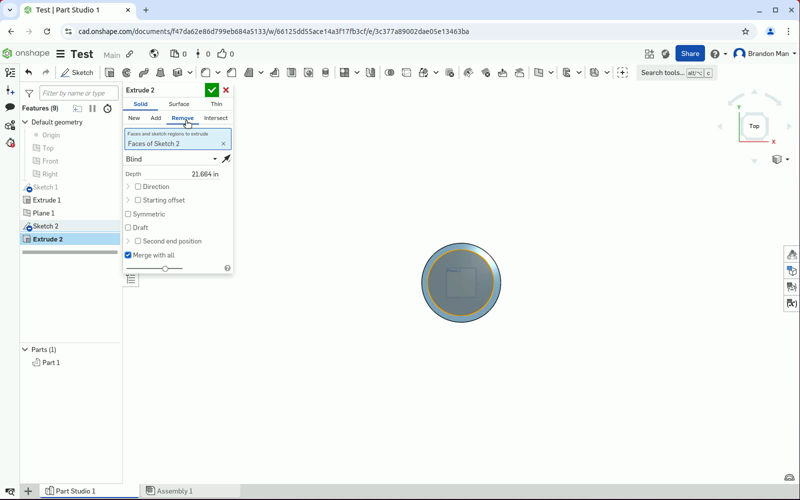
key(enter)
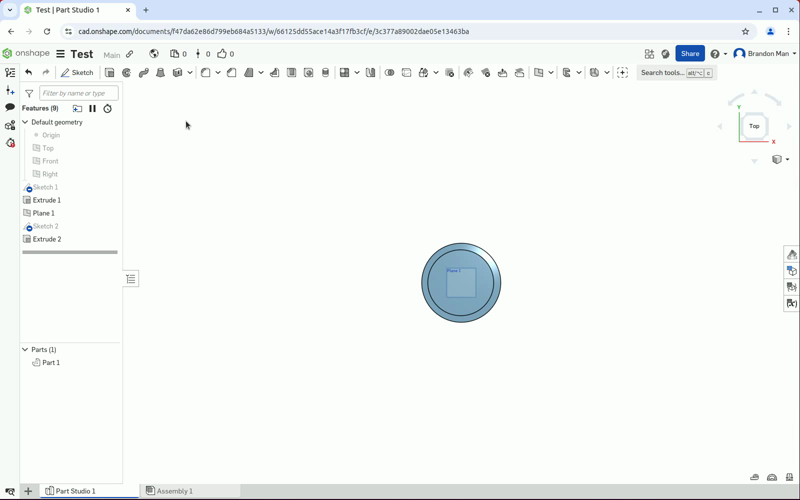
key(shift+h)
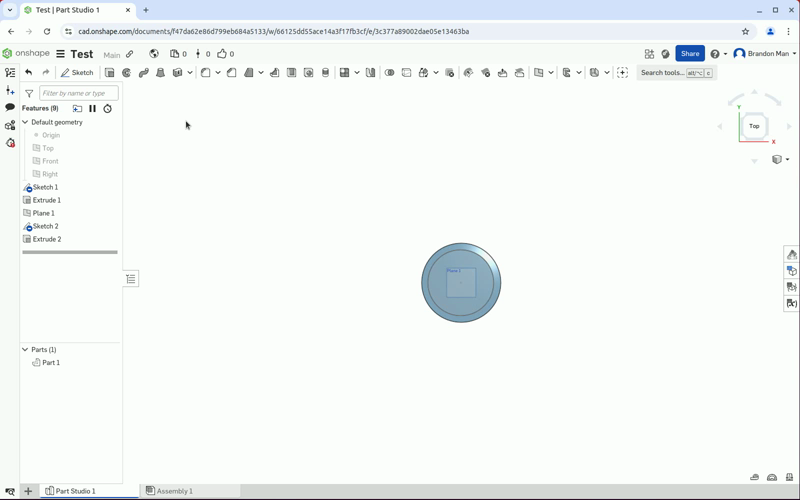
key(shift+h)
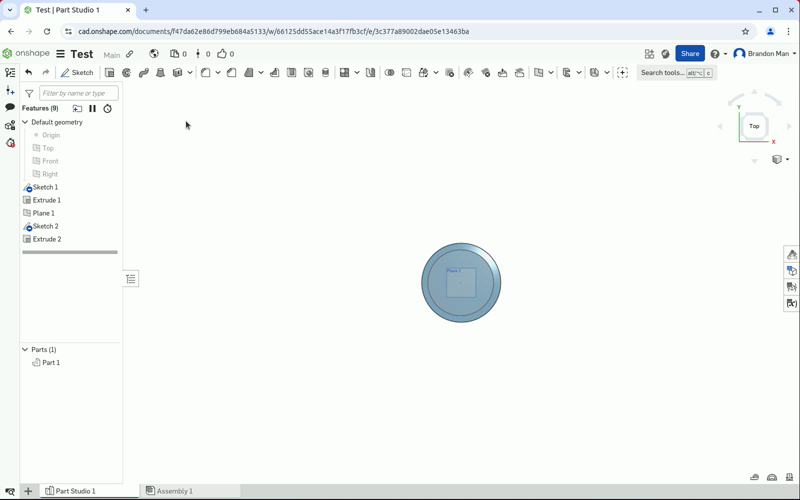
key(shift+7)
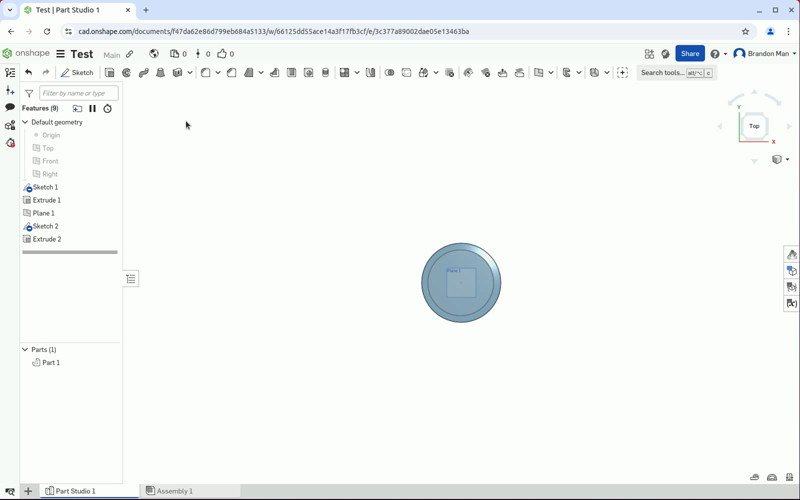
key(up, 3)
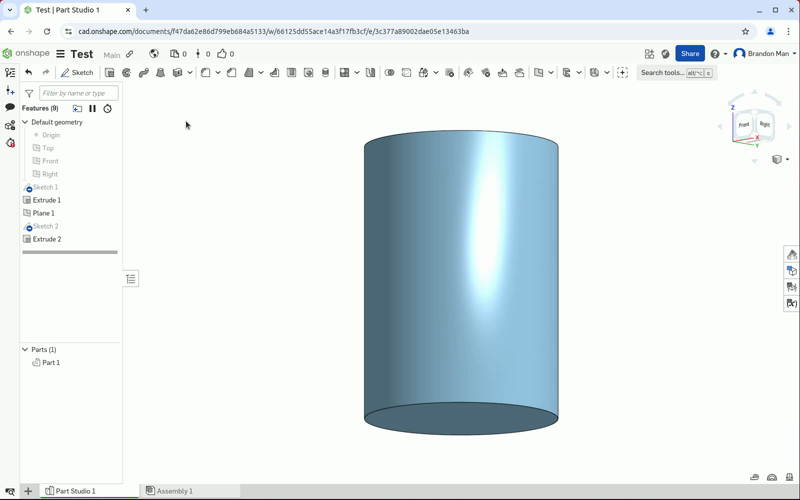
key(left, 3)
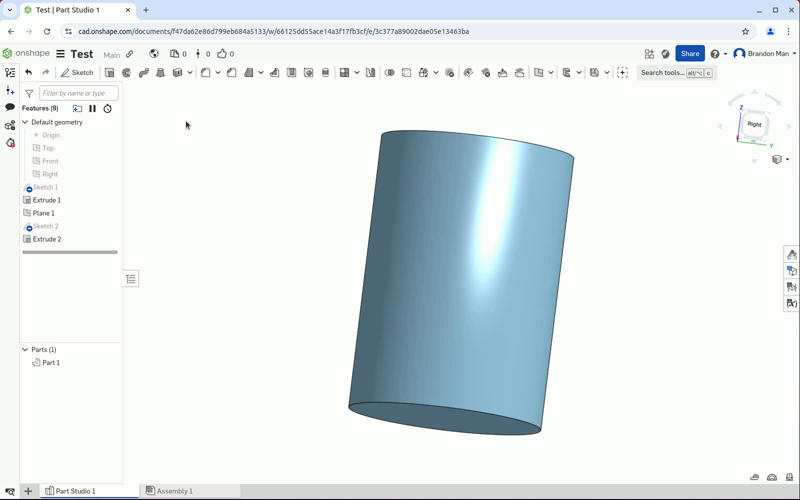
key(right, 3)
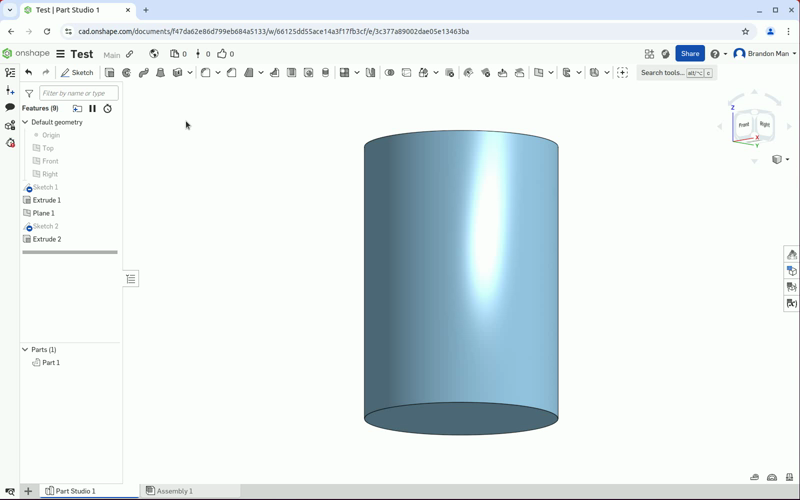
key(down, 3)
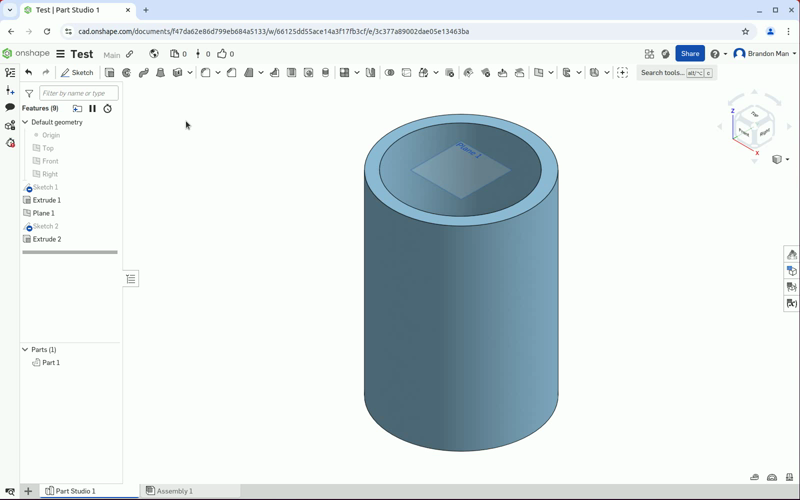
mouse_move(73, 189)
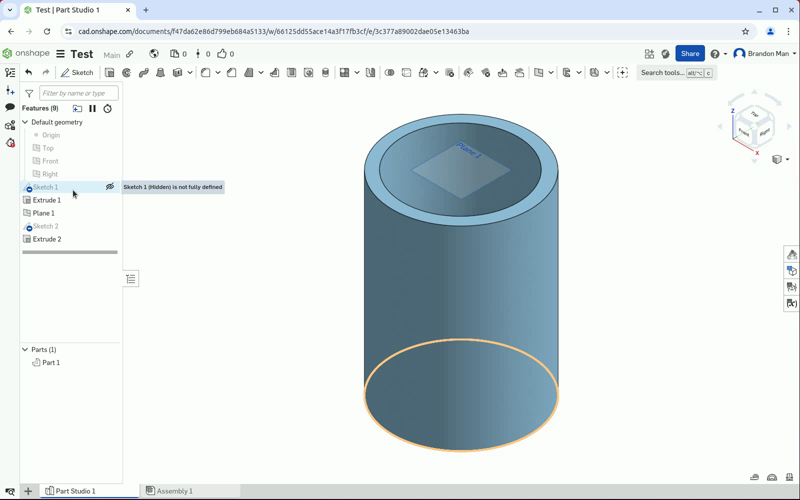
click(73, 189)